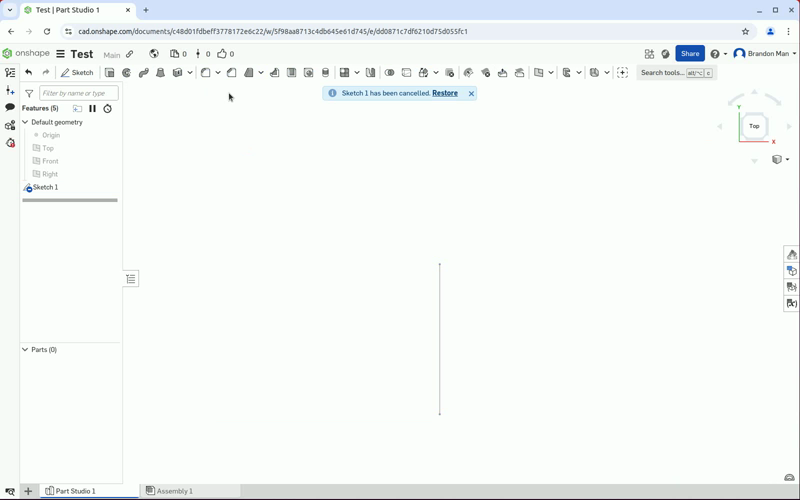
key(shift+h)
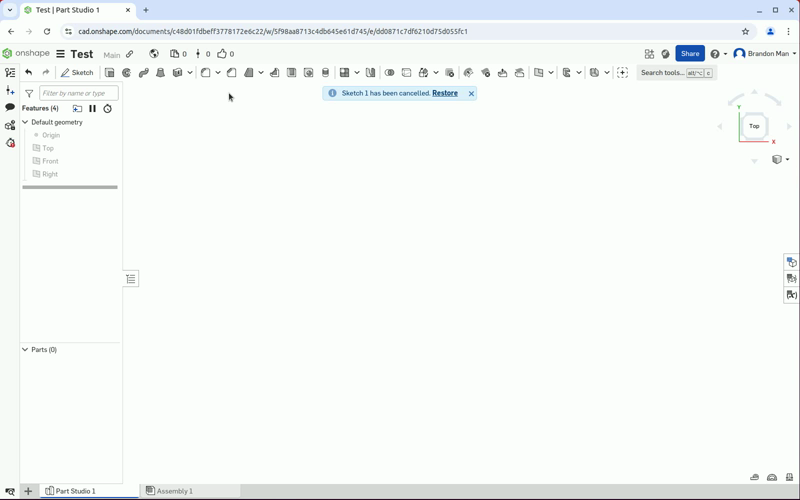
mouse_move(73, 352)
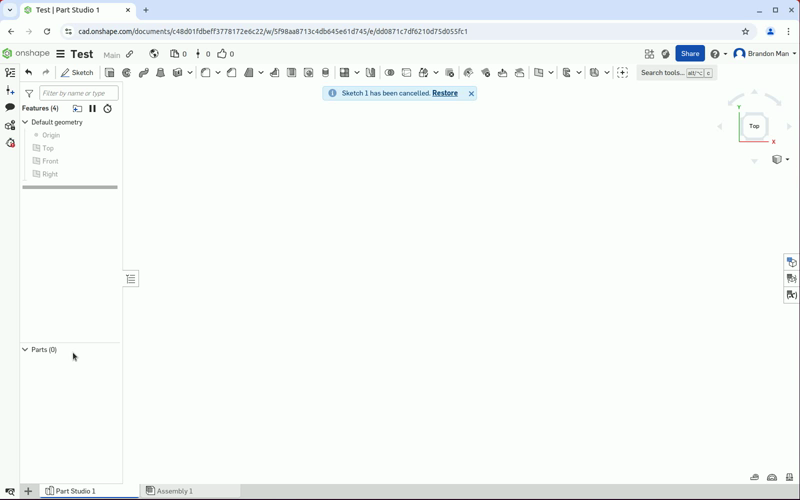
key(y)
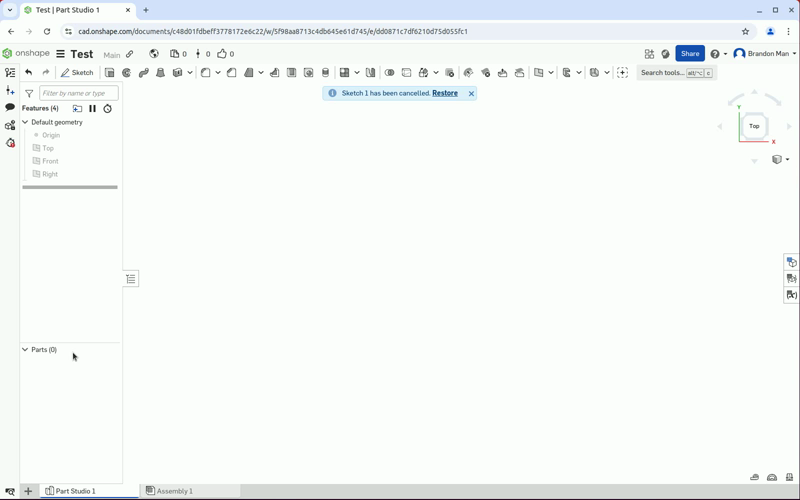
key(shift+p)
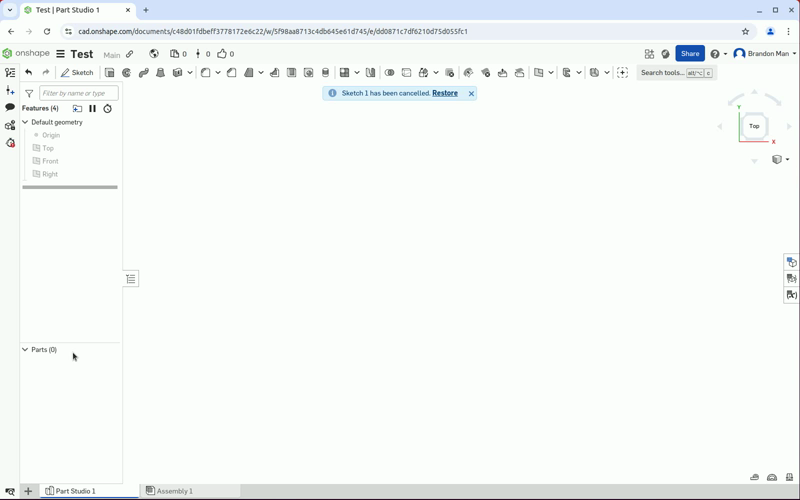
key(space)
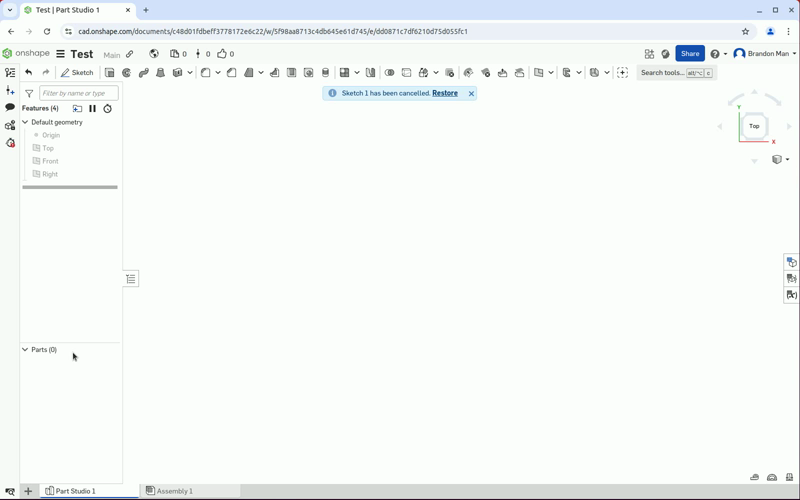
key_down(shift)
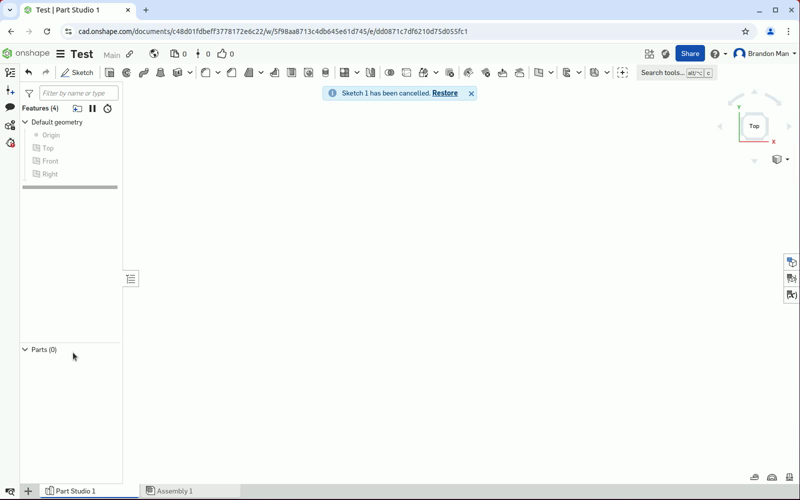
key(up)
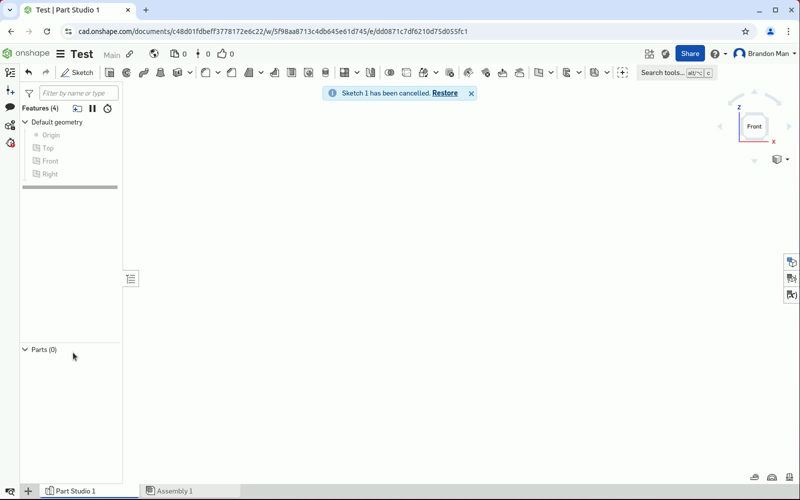
key_up(shift)
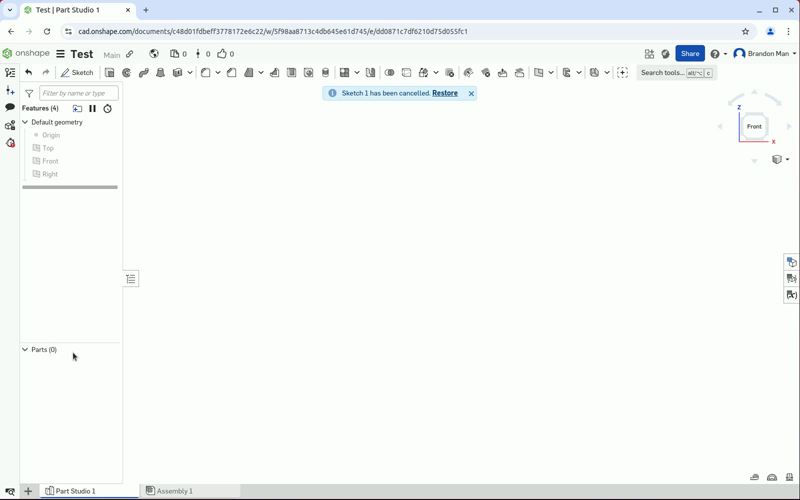
mouse_move(73, 352)
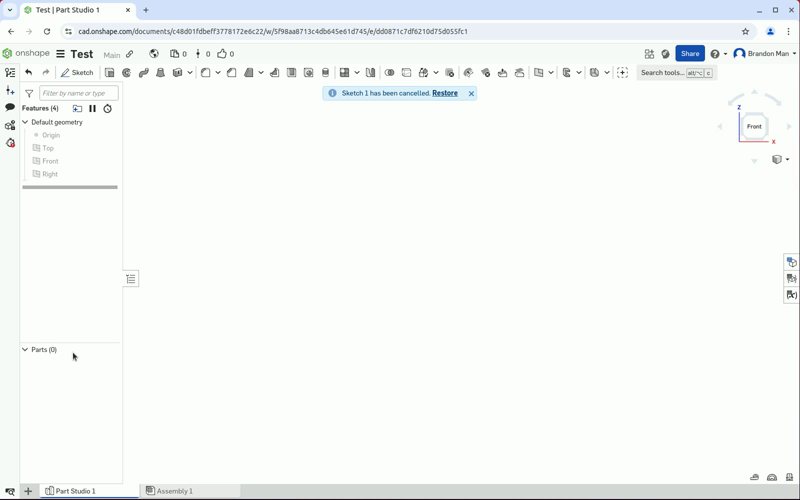
key(shift+y)
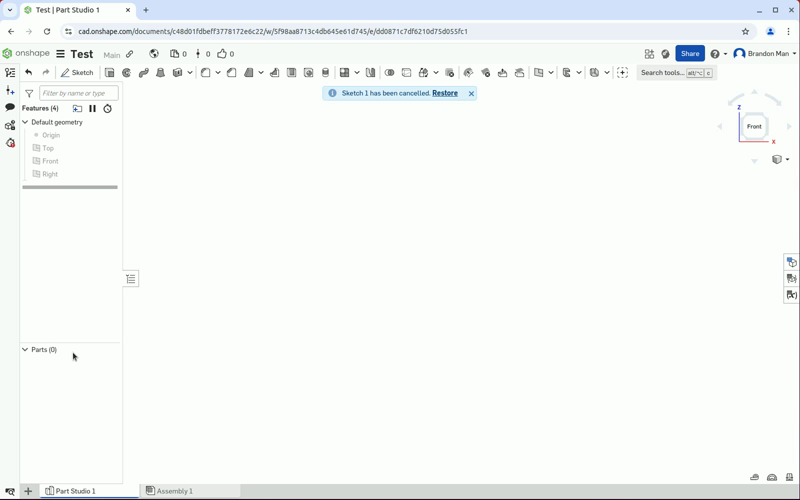
key(shift+s)
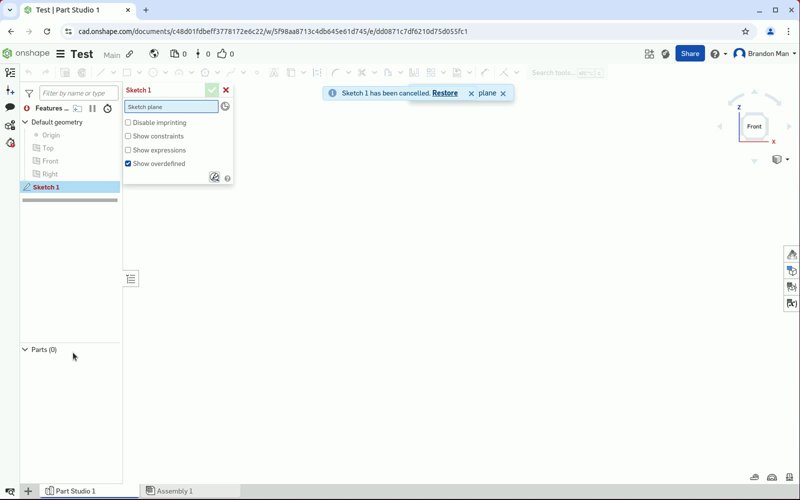
mouse_move(73, 163)
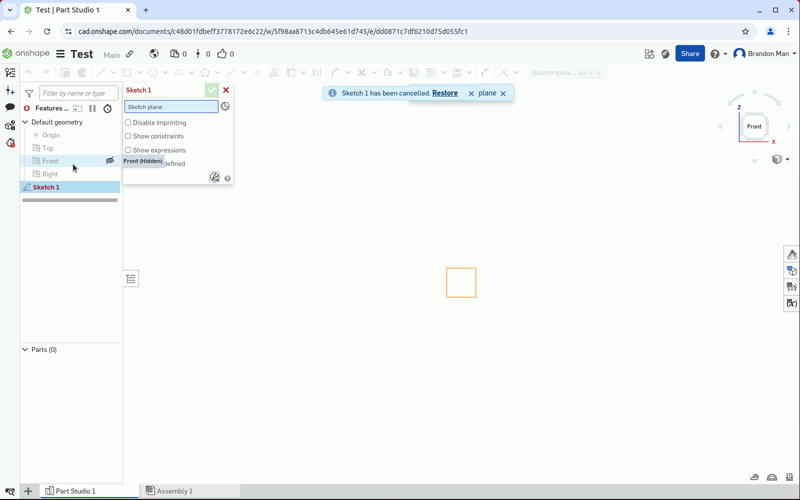
click(73, 163)
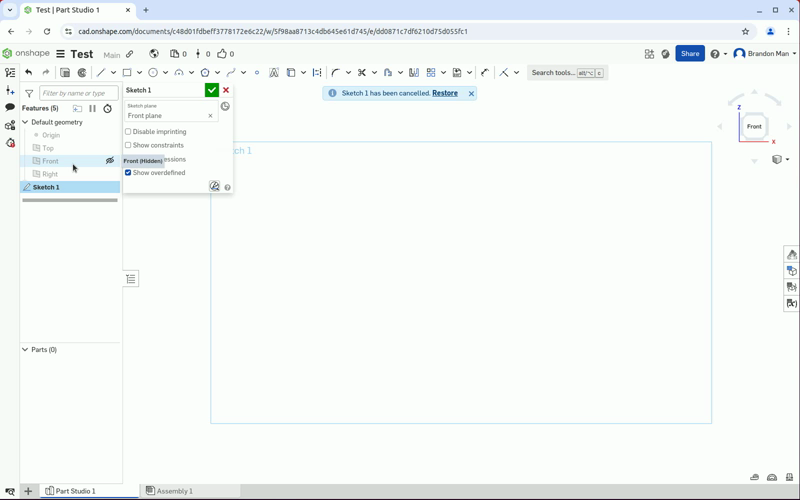
mouse_move(73, 352)
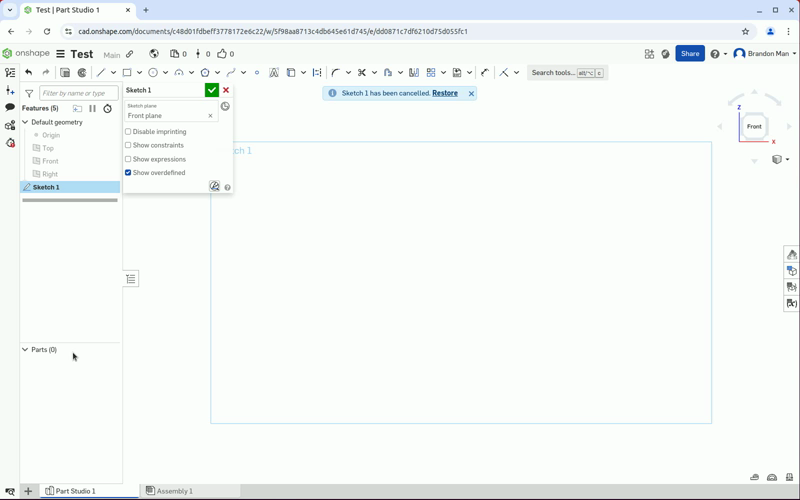
key(y)
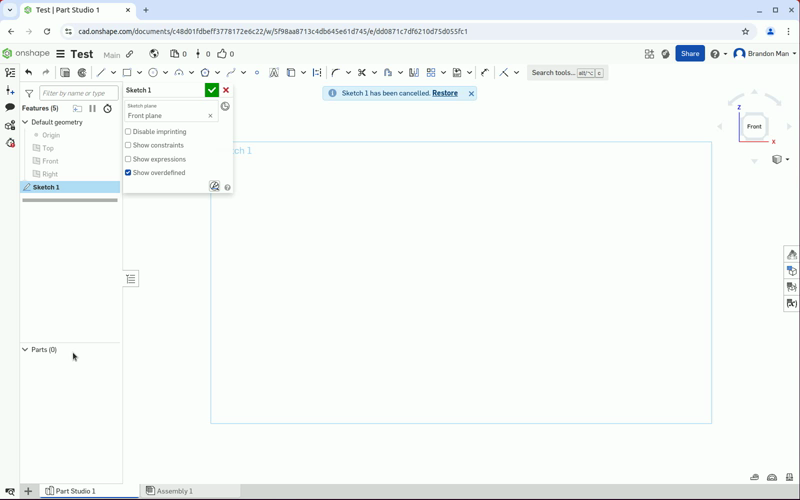
key(c)
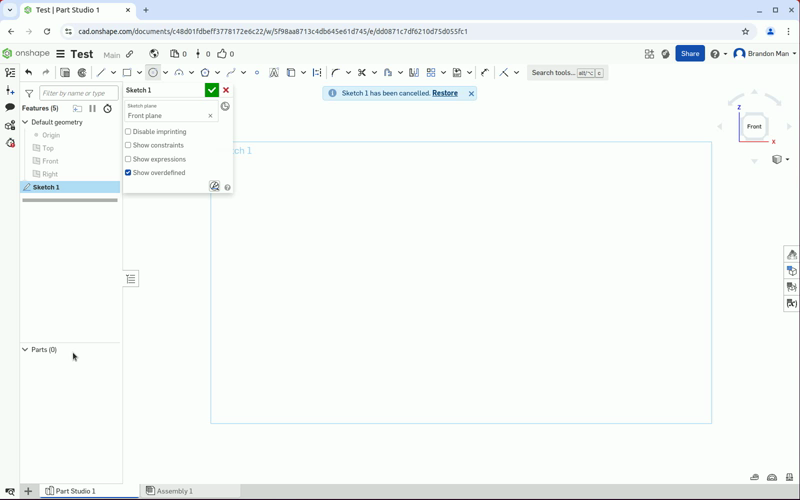
key_down(shift)
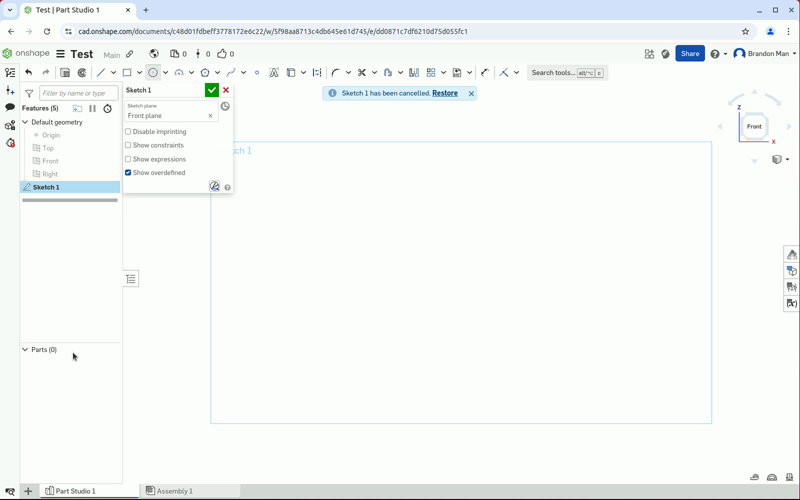
mouse_move(461, 282)
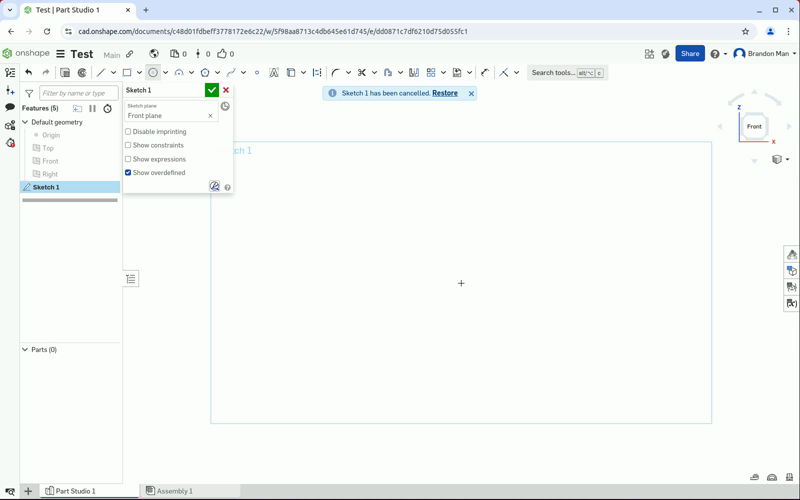
click(461, 282)
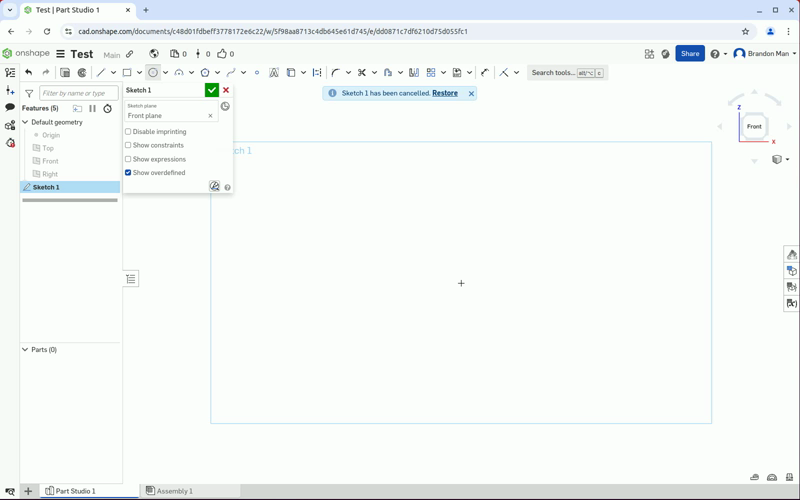
key_up(shift)
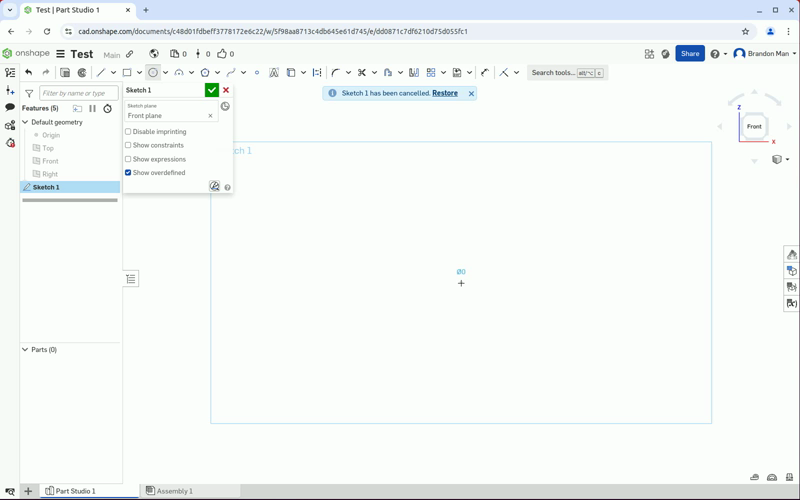
mouse_move(574, 282)
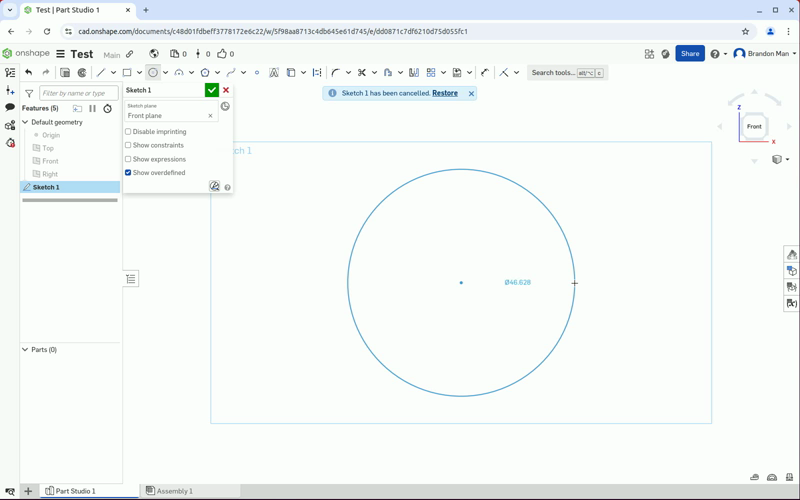
click(574, 282)
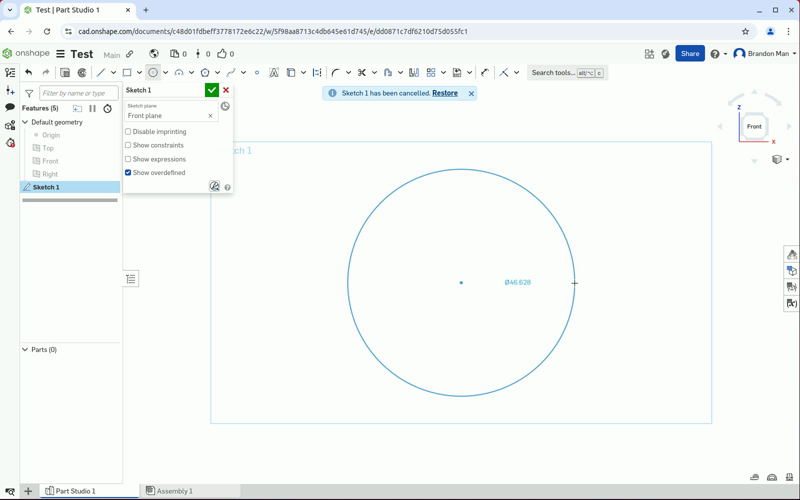
key(esc)
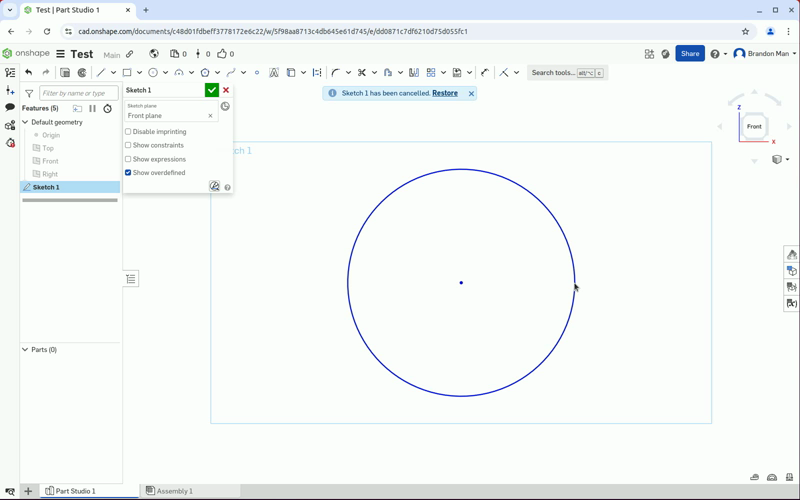
mouse_move(485, 323)
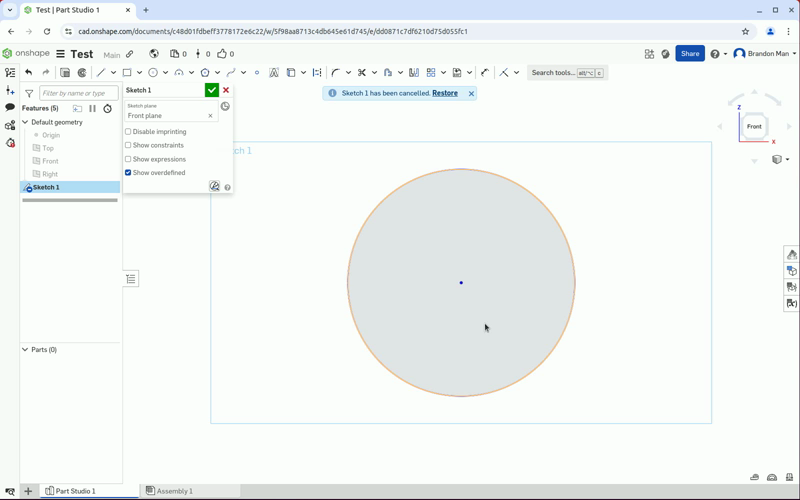
click(485, 323)
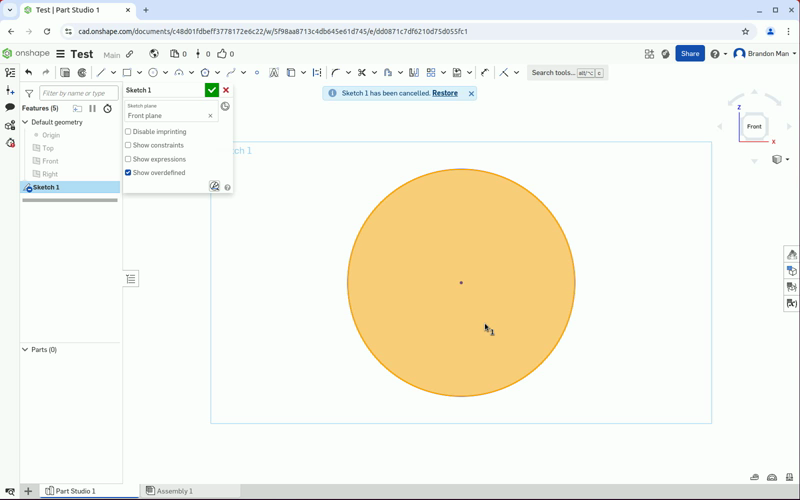
mouse_move(73, 352)
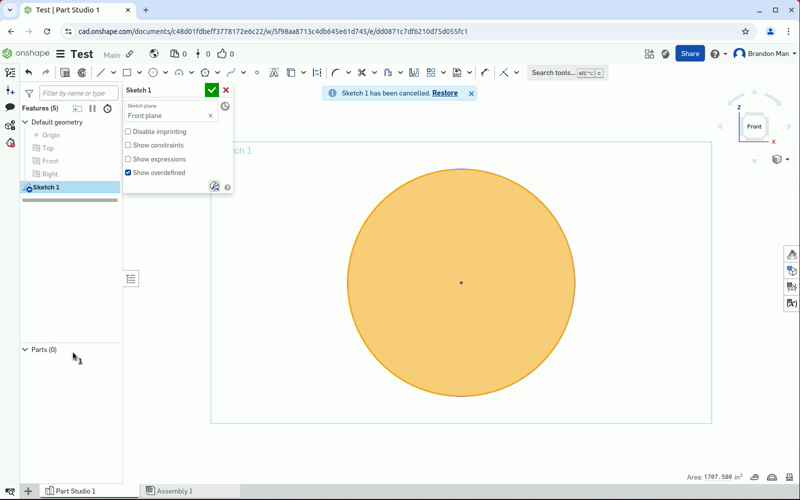
key(shift+y)
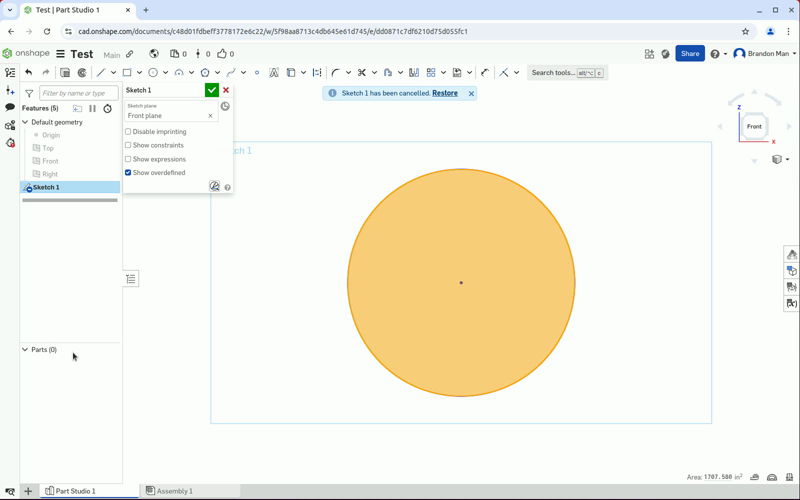
key(shift+e)
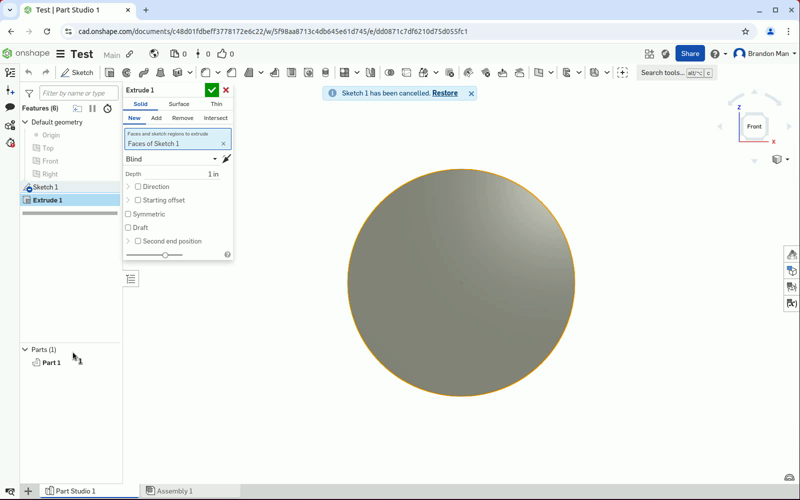
mouse_move(143, 106)
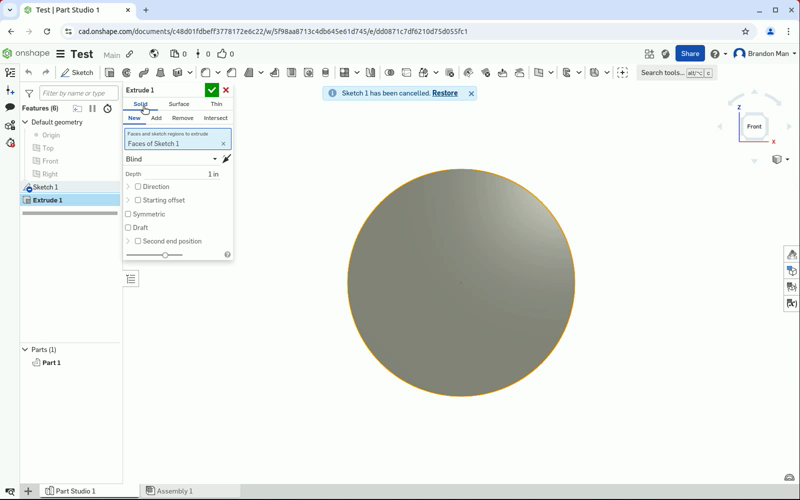
click(143, 106)
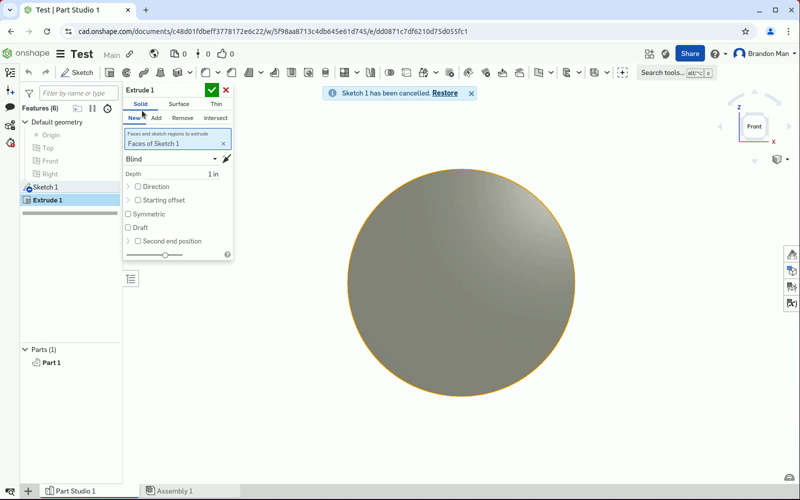
mouse_move(137, 120)
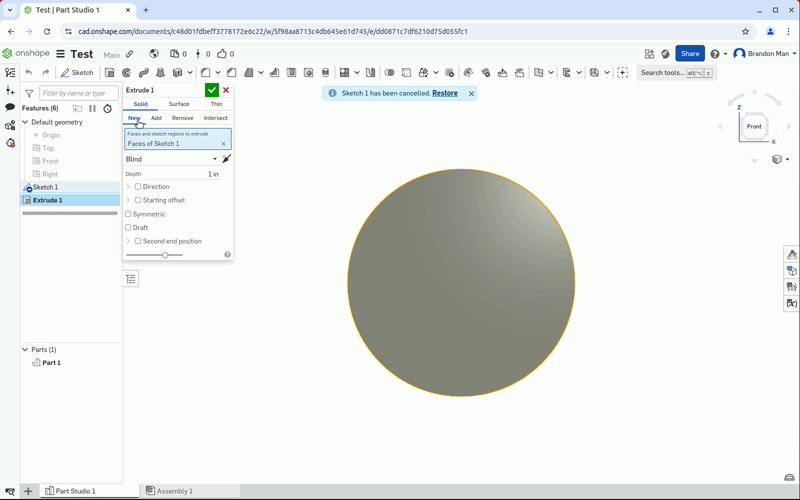
click(137, 120)
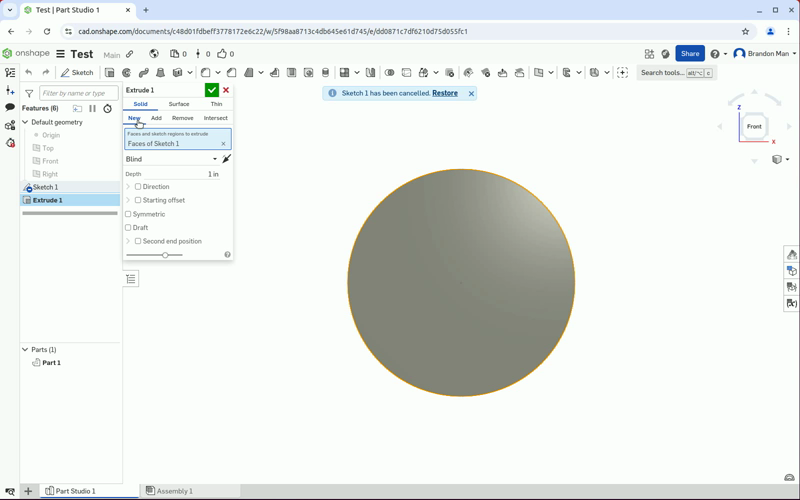
key(tab, 4)
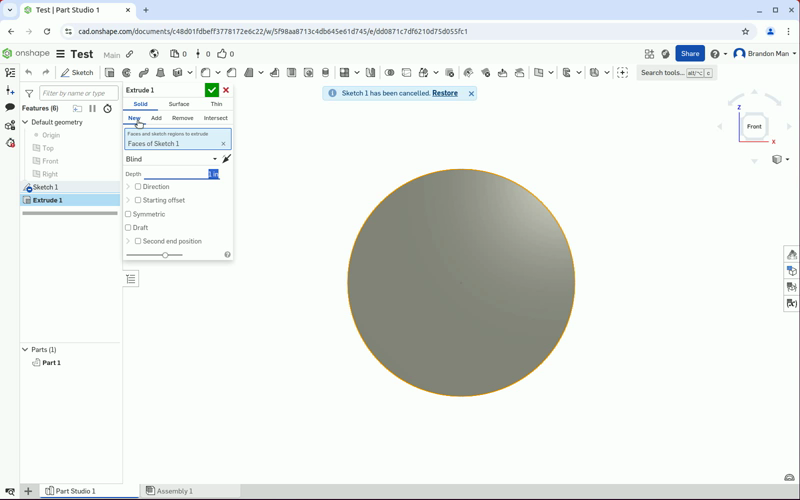
text(3.611)
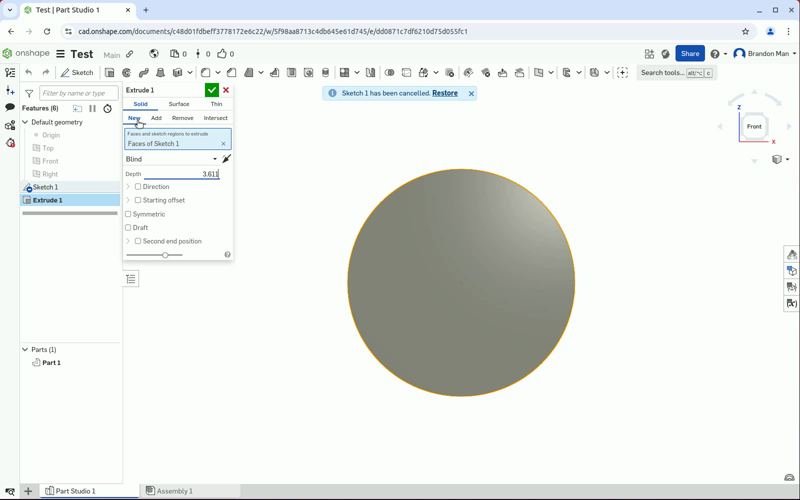
key(enter)
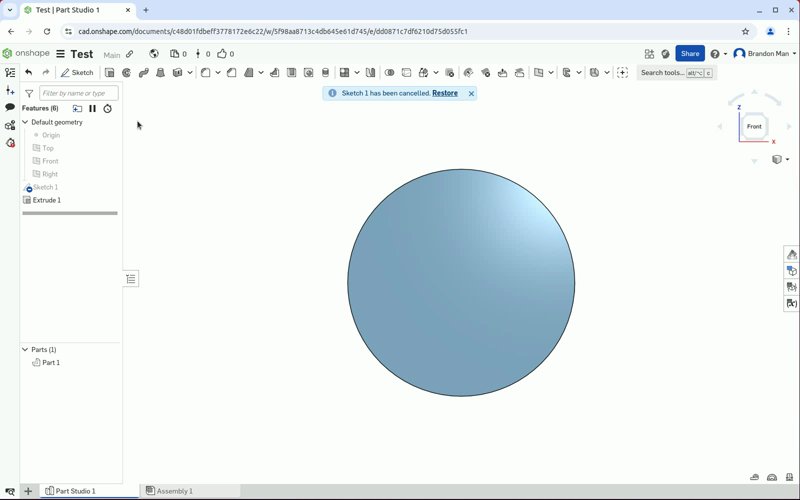
key(shift+h)
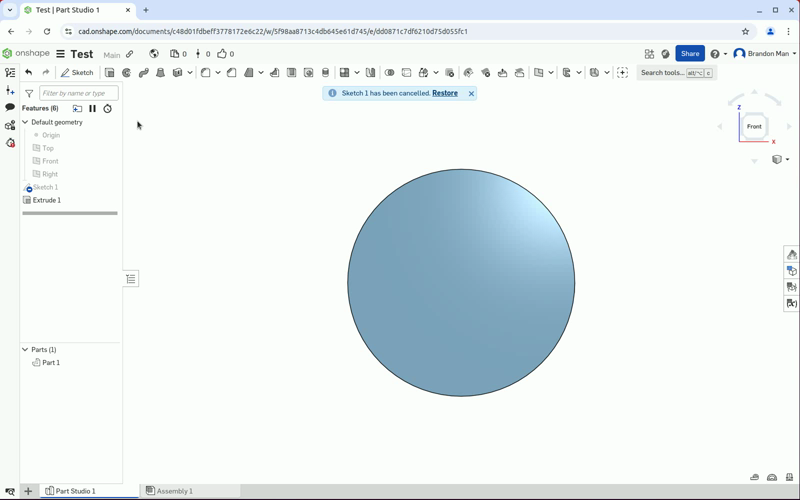
key(shift+h)
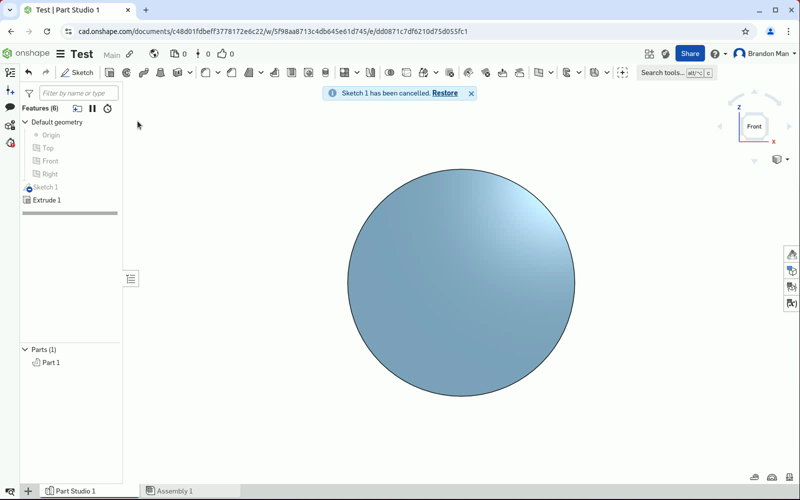
mouse_move(73, 189)
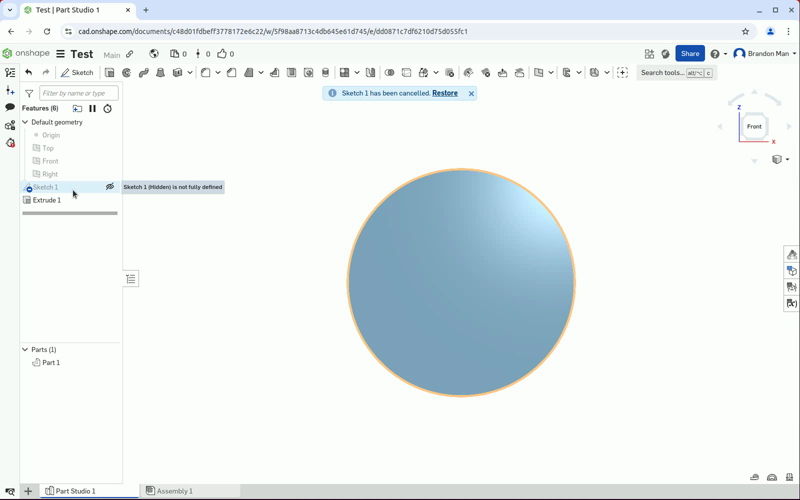
click(73, 189)
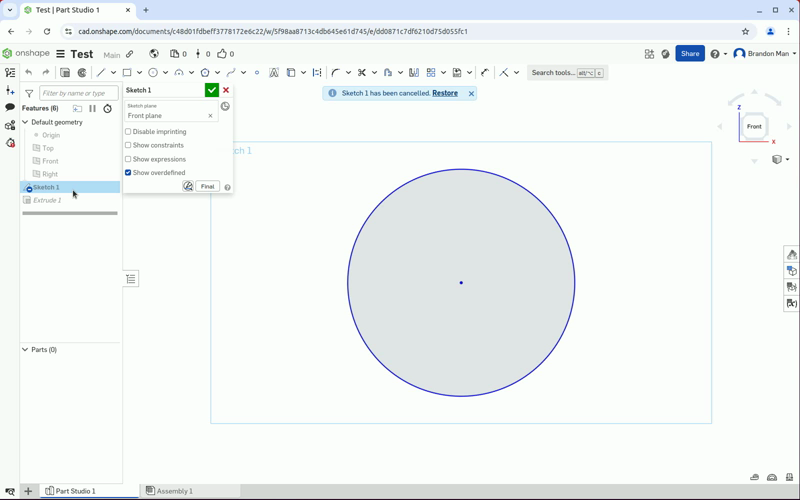
mouse_move(229, 92)
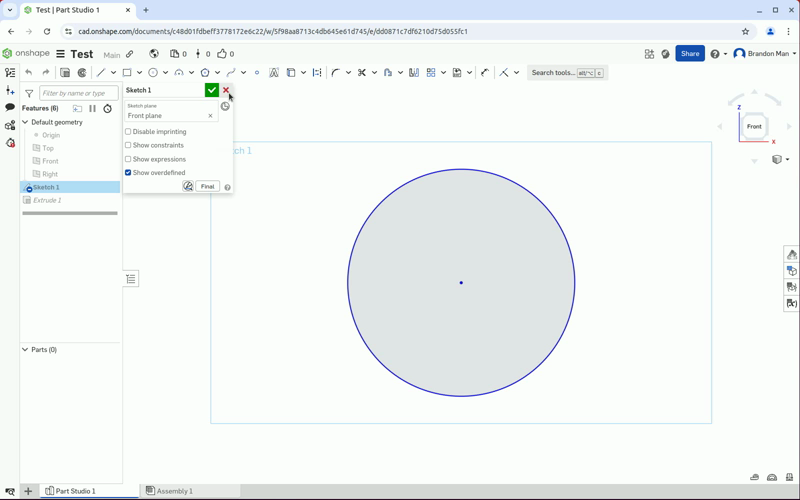
click(229, 92)
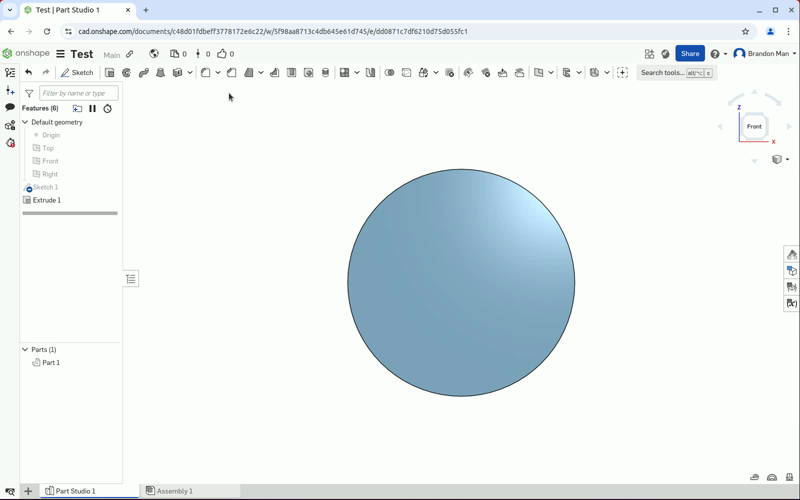
mouse_move(541, 75)
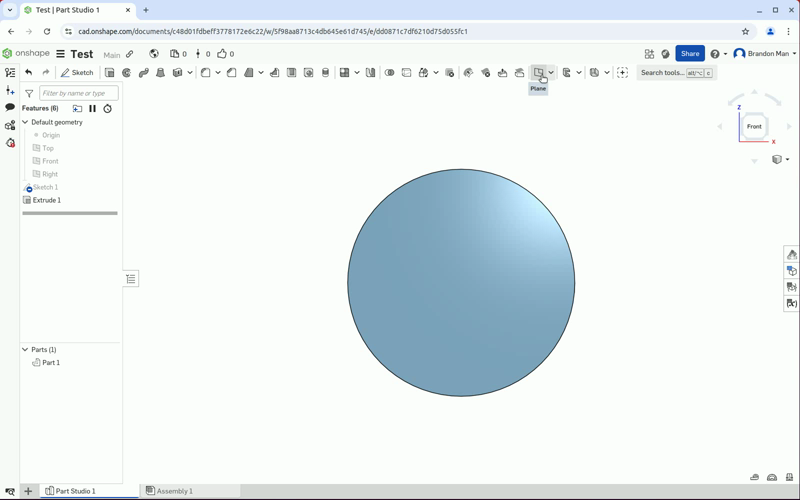
click(541, 75)
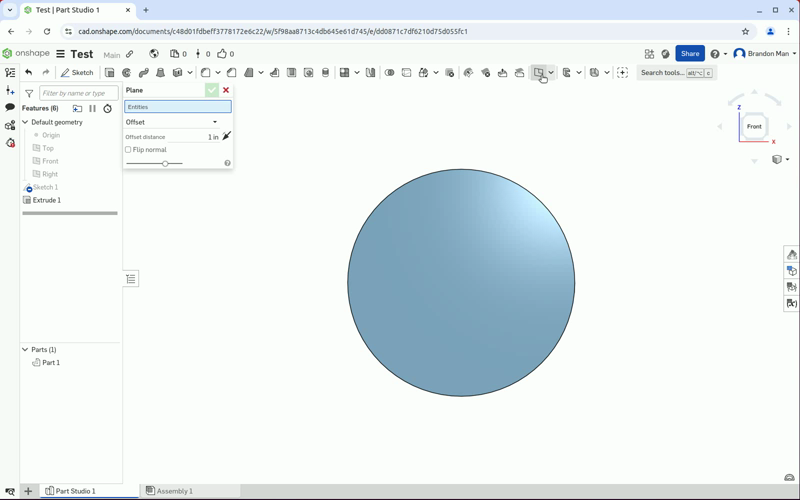
mouse_move(73, 163)
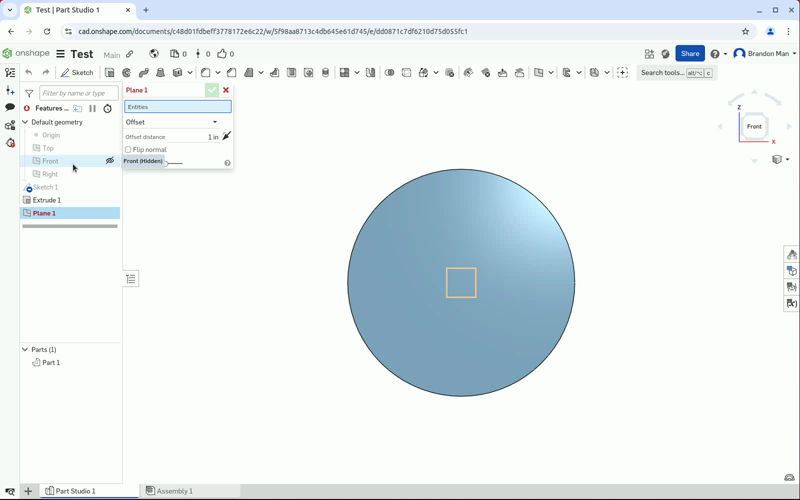
click(73, 163)
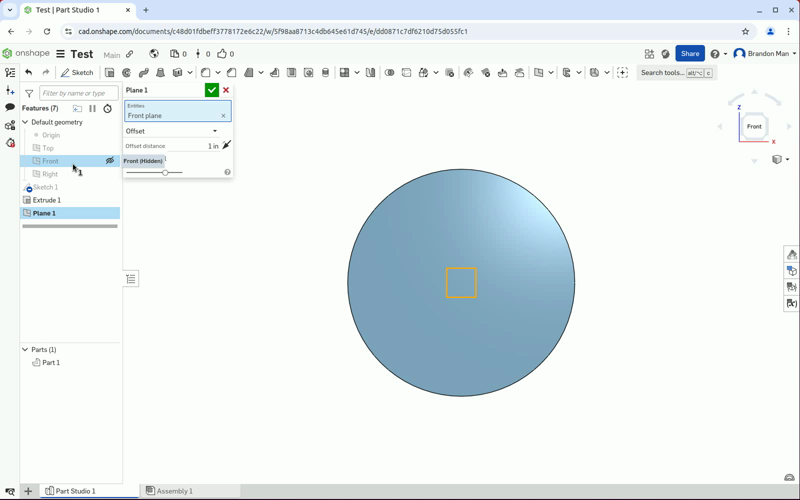
key(tab, 2)
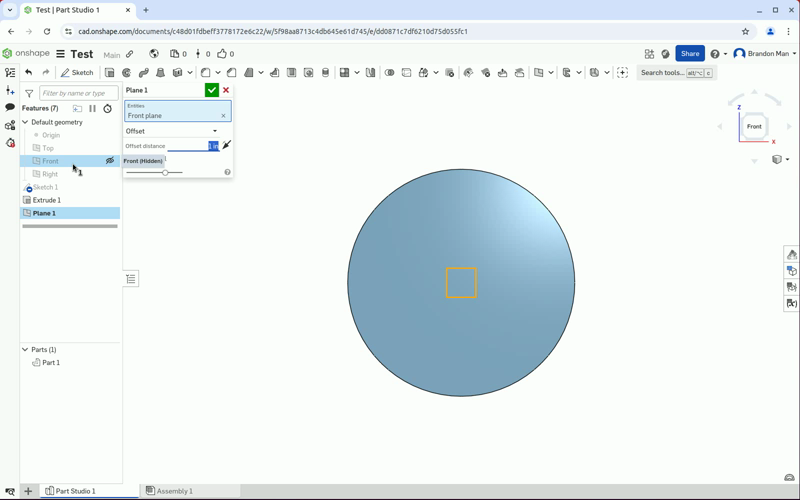
text(3.605)
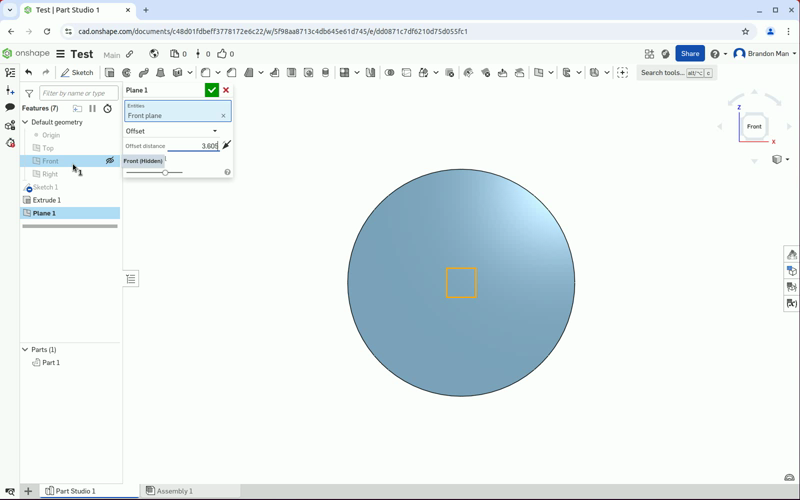
key(enter, 2)
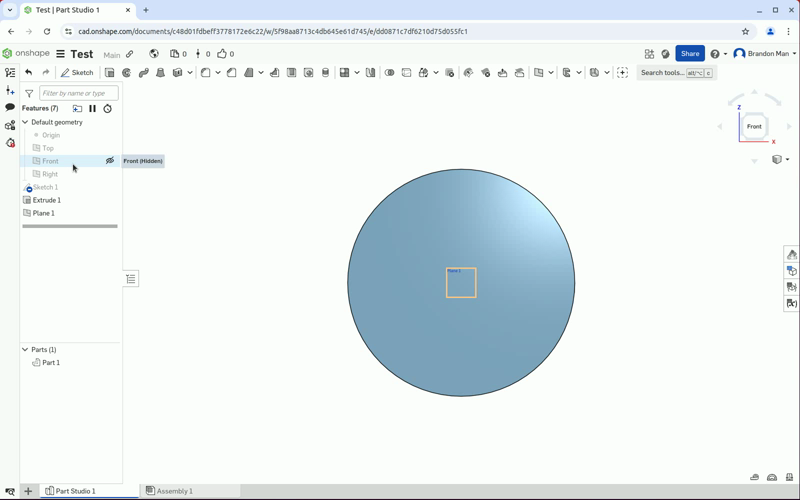
key(shift+s)
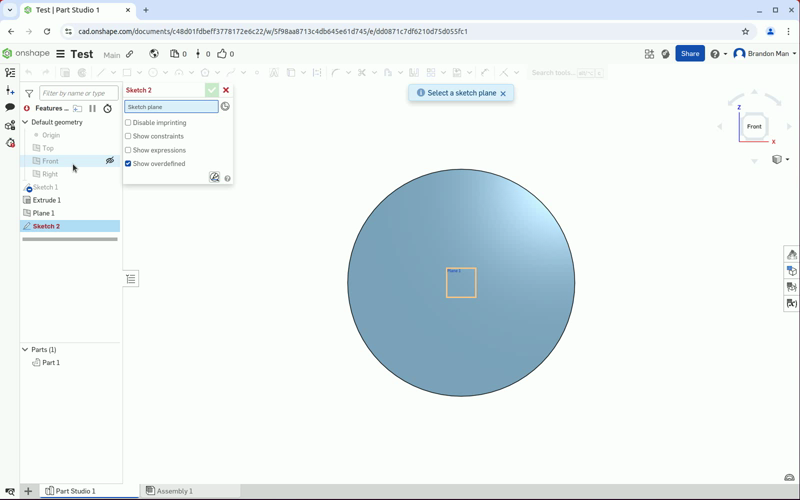
mouse_move(73, 215)
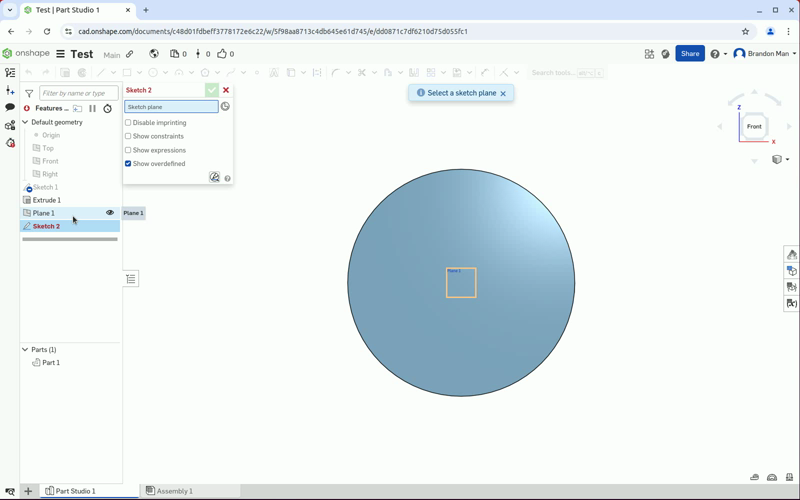
click(73, 215)
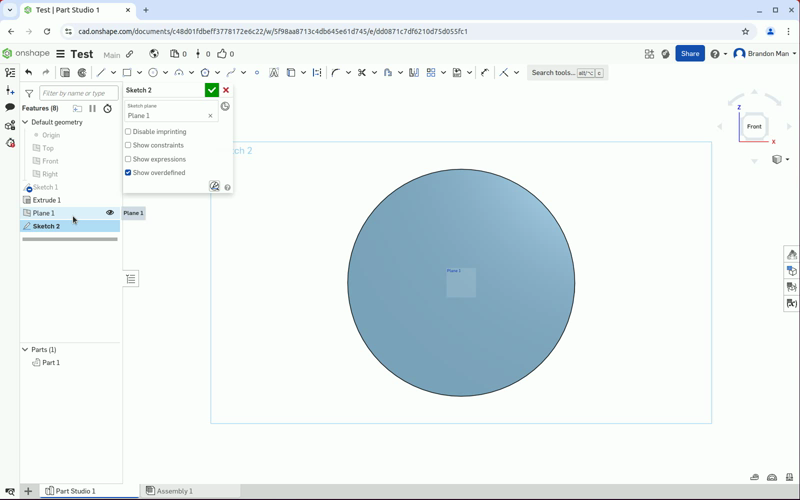
mouse_move(73, 352)
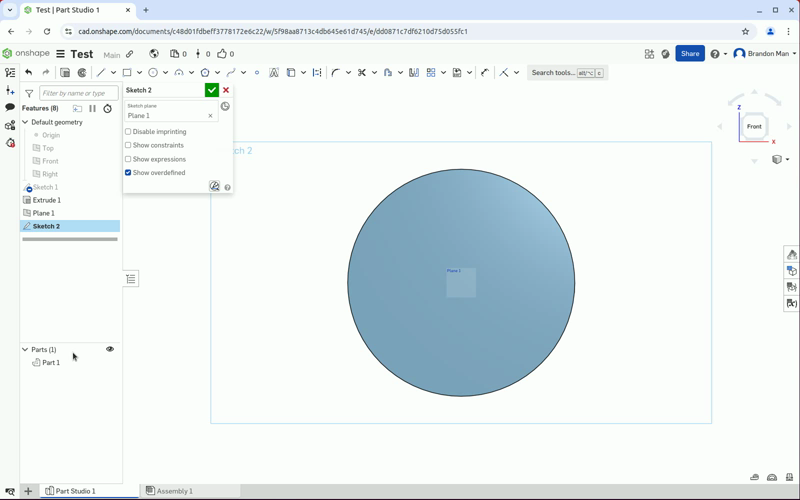
key(y)
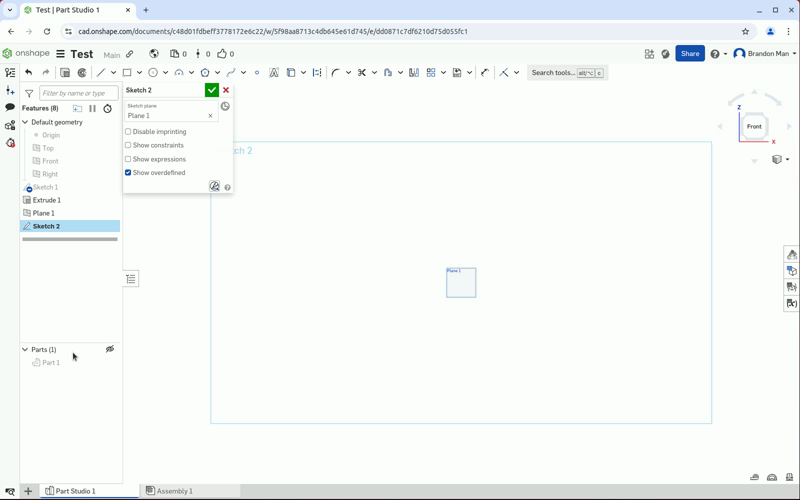
key(c)
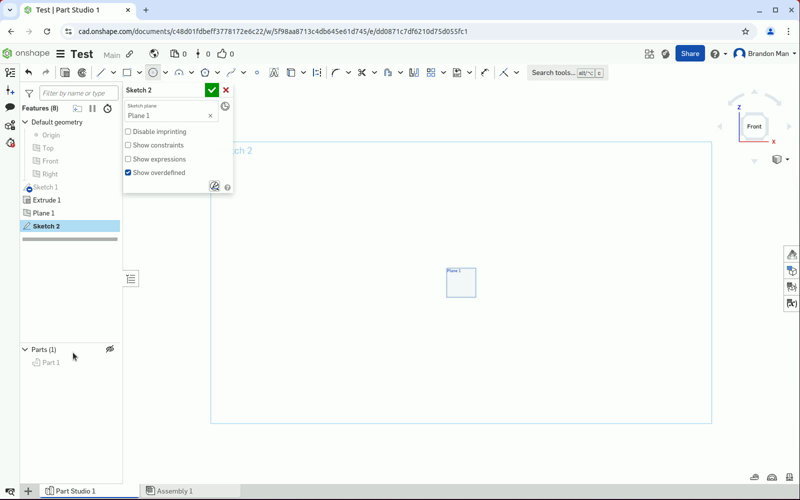
key_down(shift)
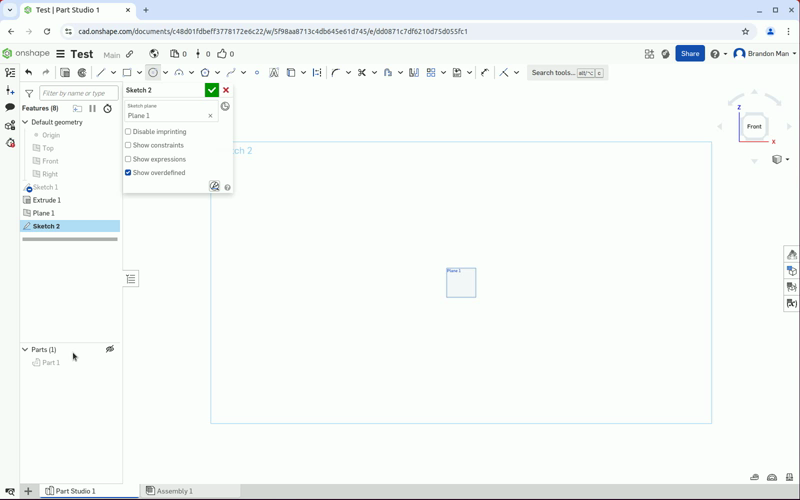
mouse_move(461, 282)
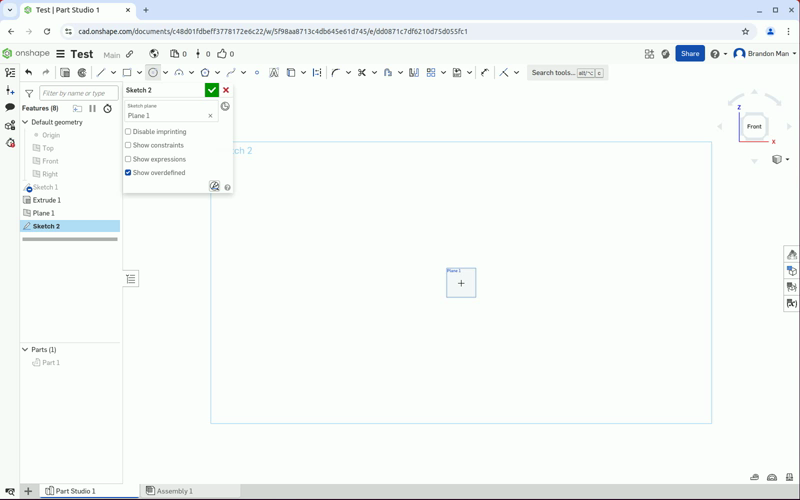
click(461, 282)
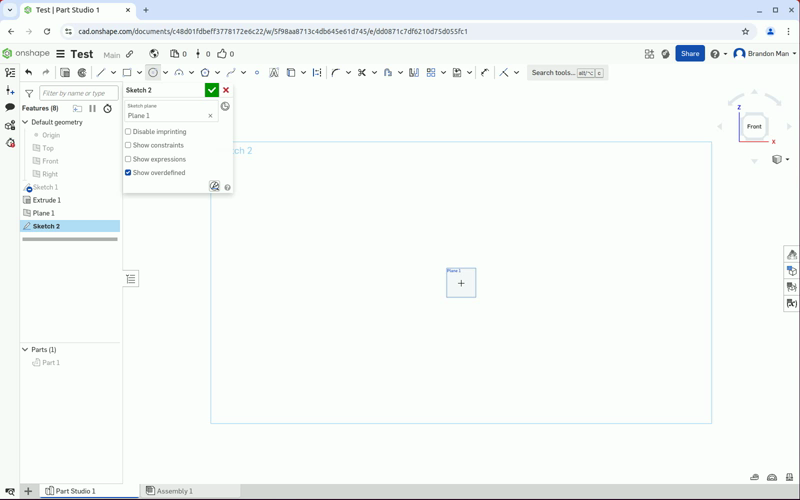
key_up(shift)
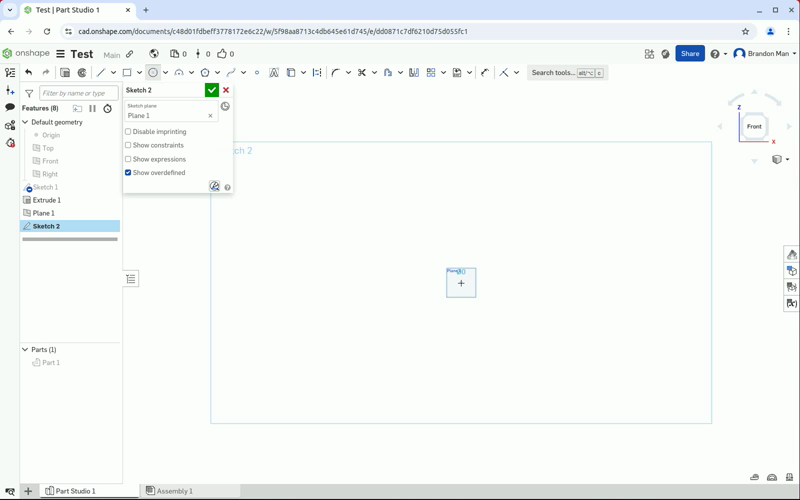
mouse_move(521, 282)
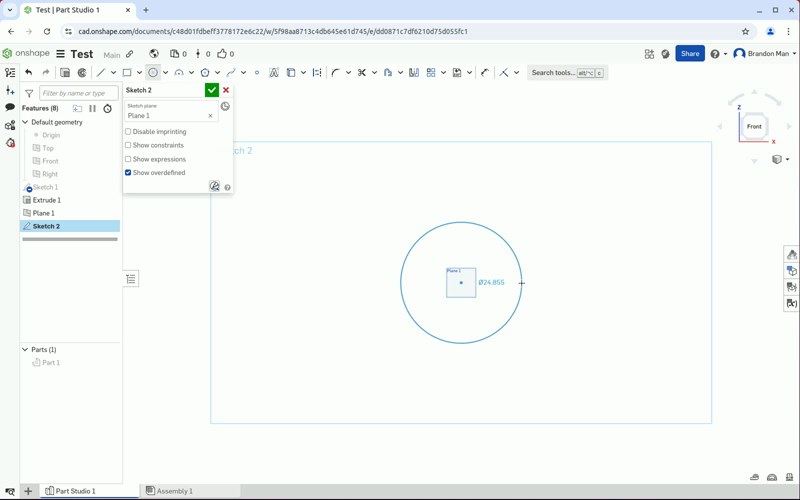
click(521, 282)
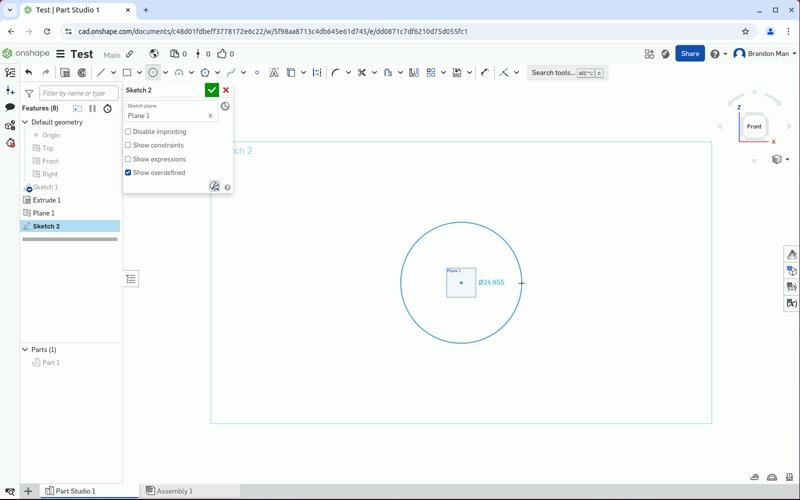
key(esc)
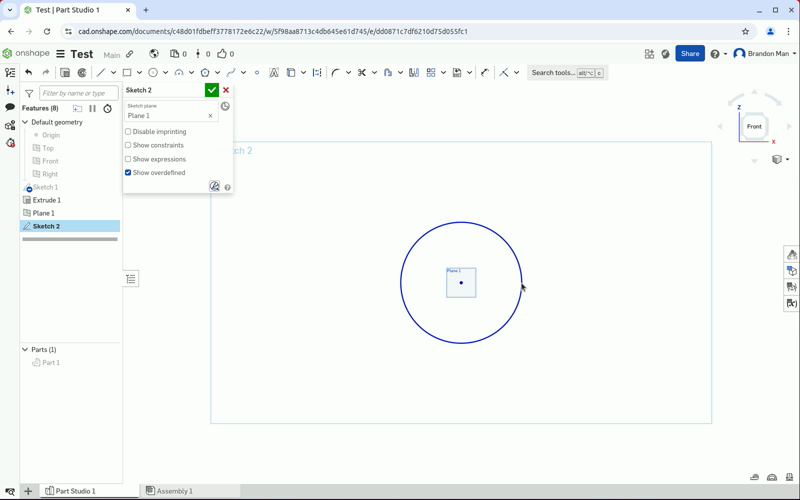
mouse_move(492, 252)
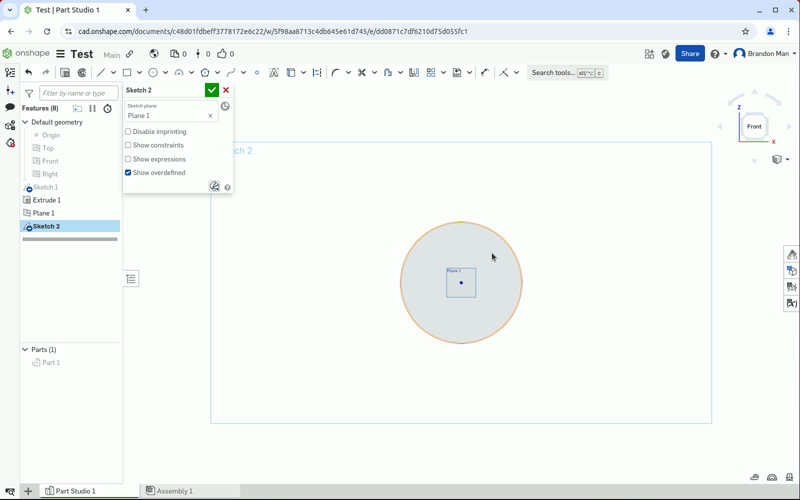
click(492, 252)
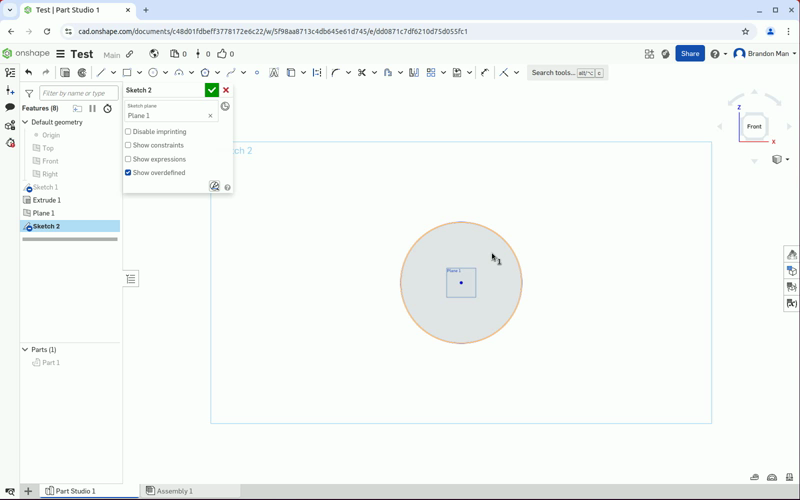
mouse_move(73, 352)
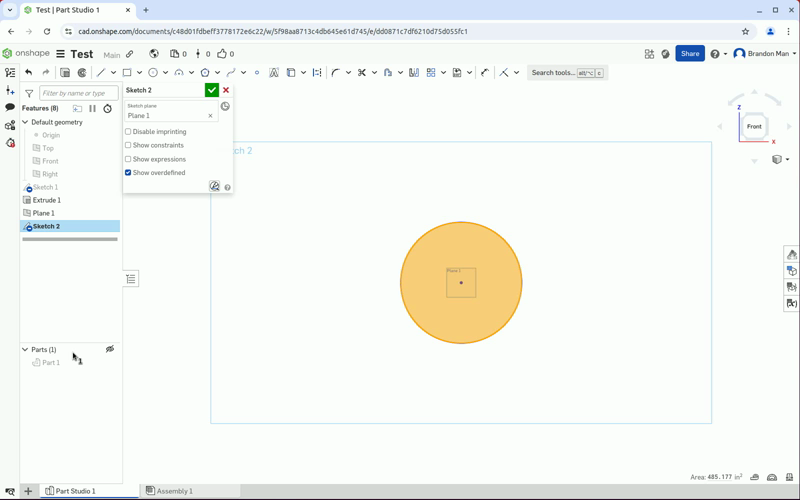
key(shift+y)
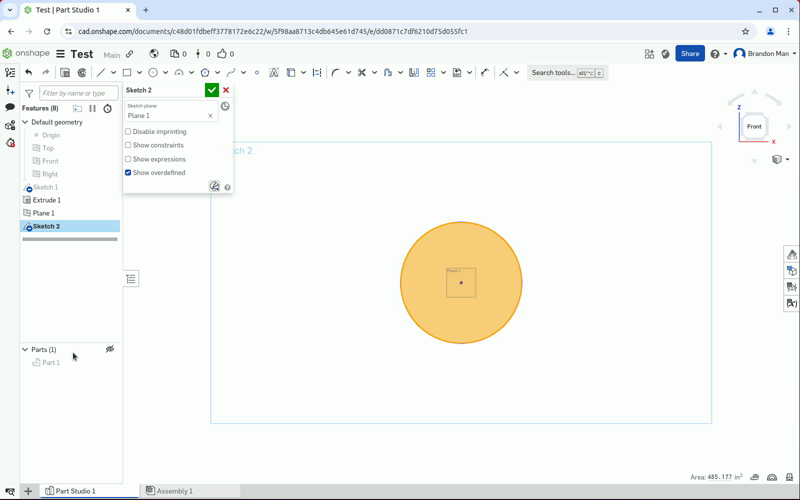
key(shift+e)
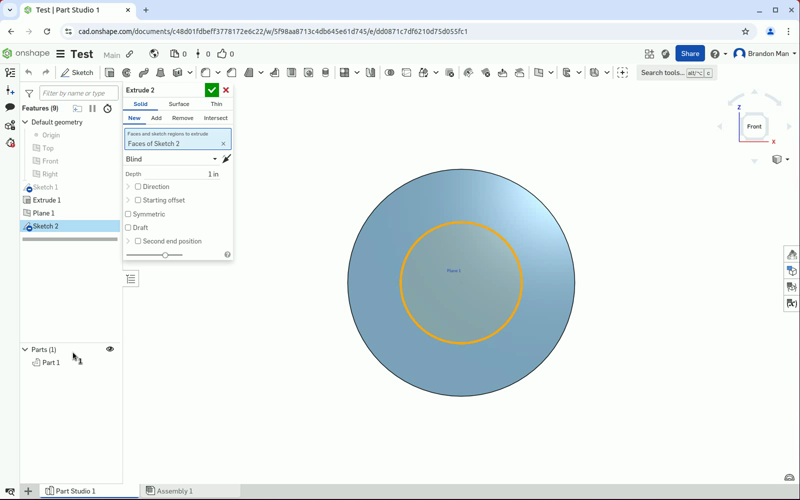
mouse_move(143, 106)
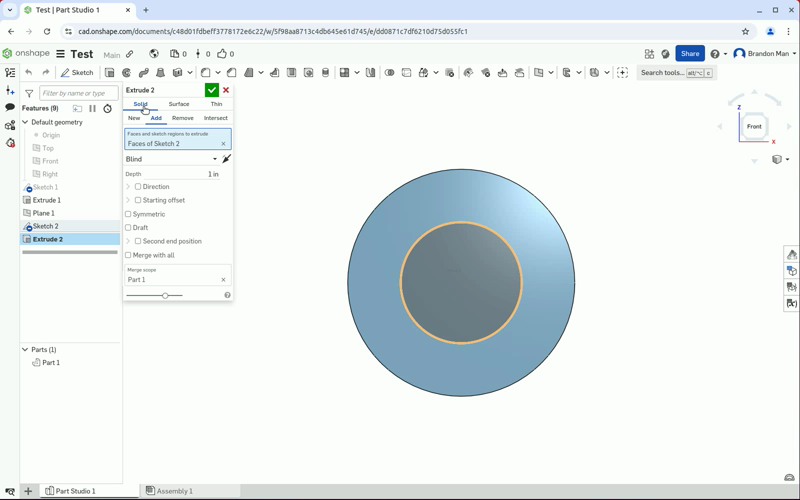
click(143, 106)
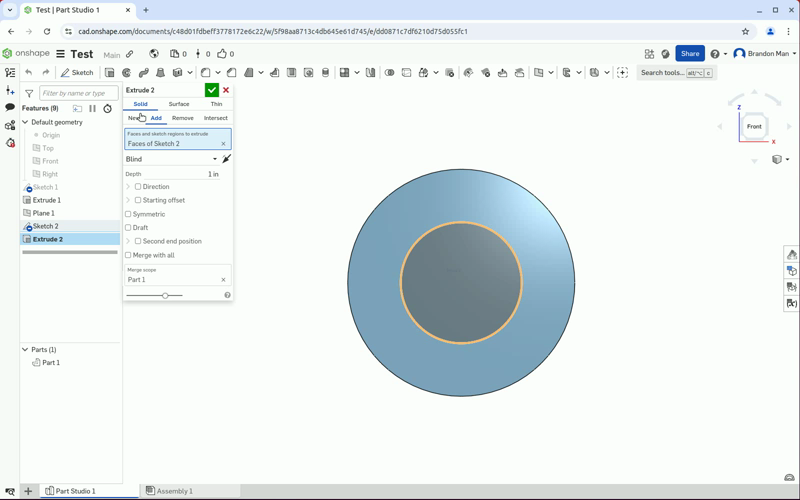
mouse_move(137, 120)
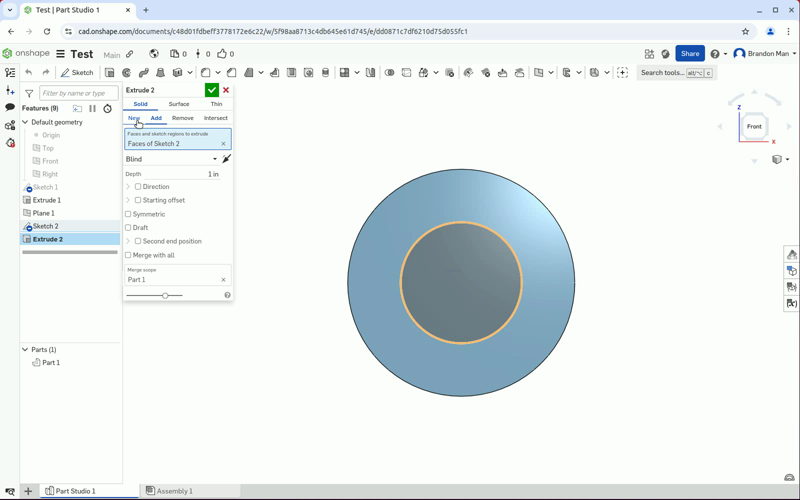
click(137, 120)
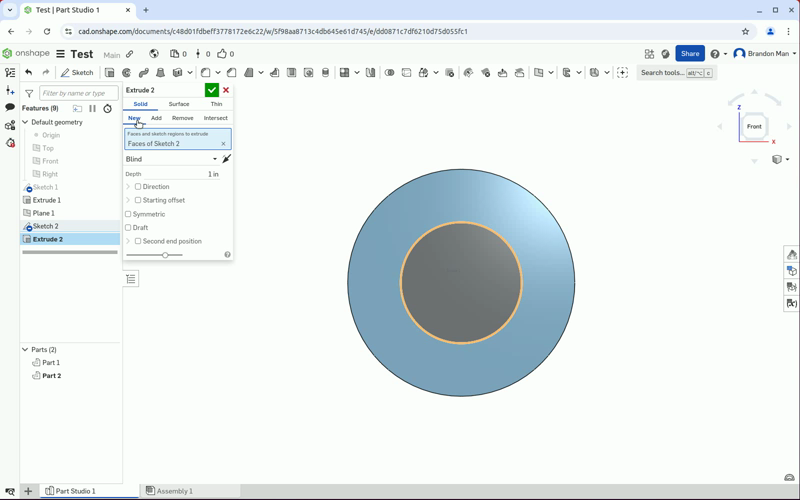
key(tab, 4)
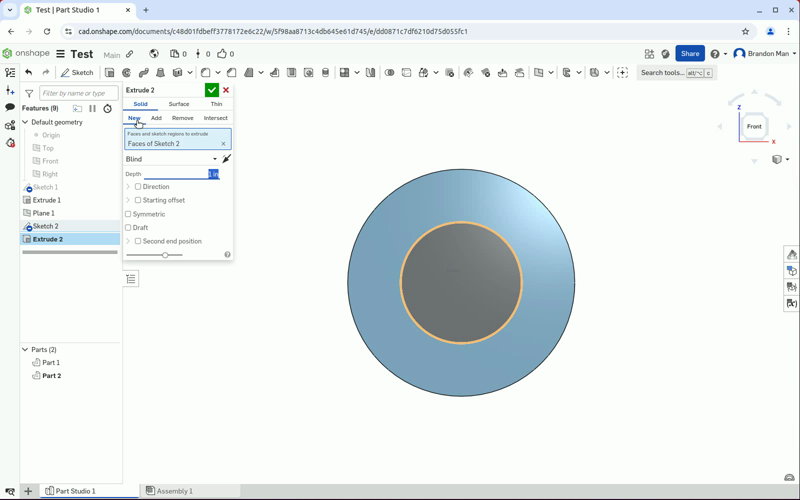
text(11.073)
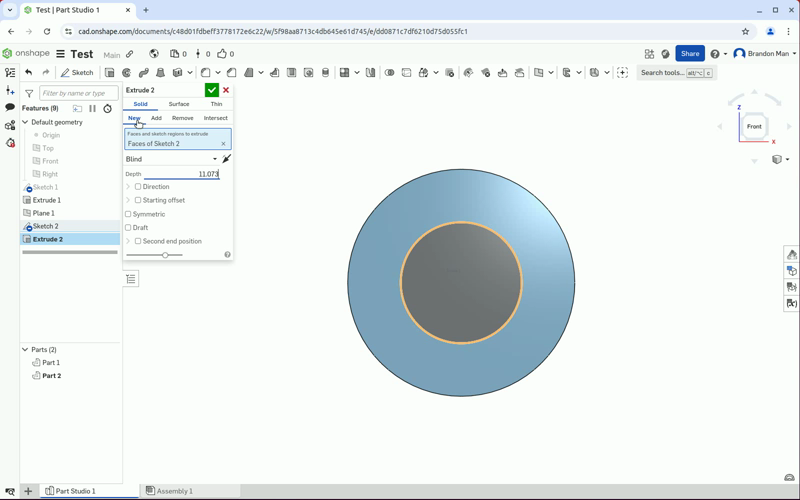
key(enter)
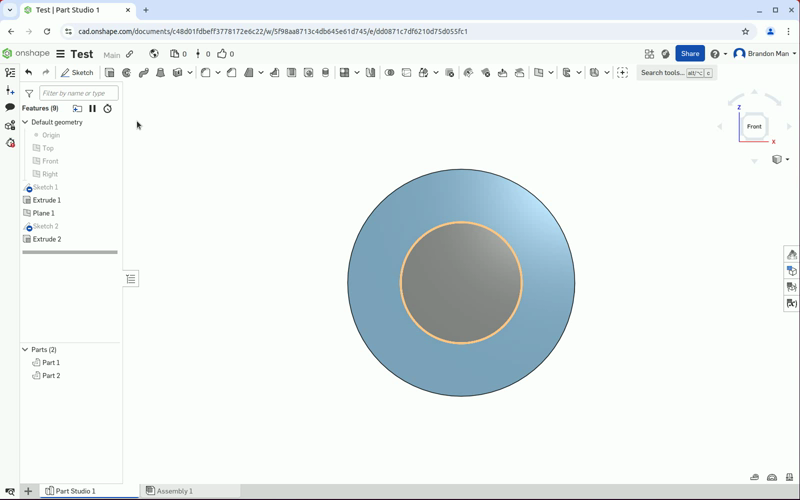
key(shift+h)
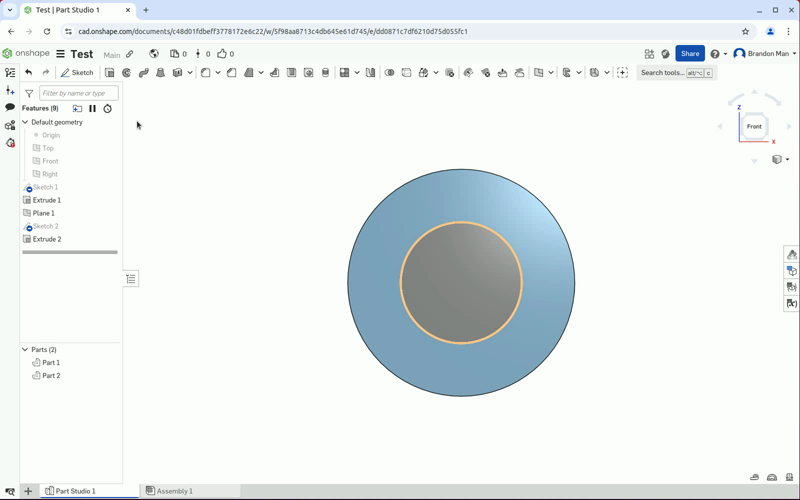
key(shift+h)
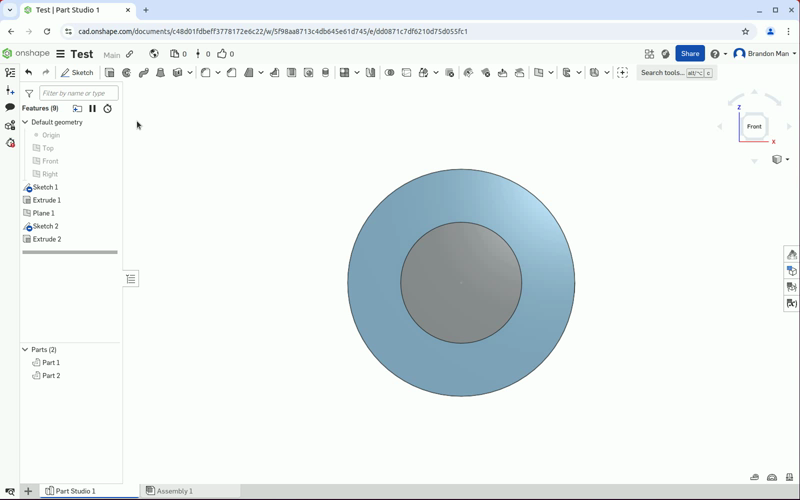
key(shift+7)
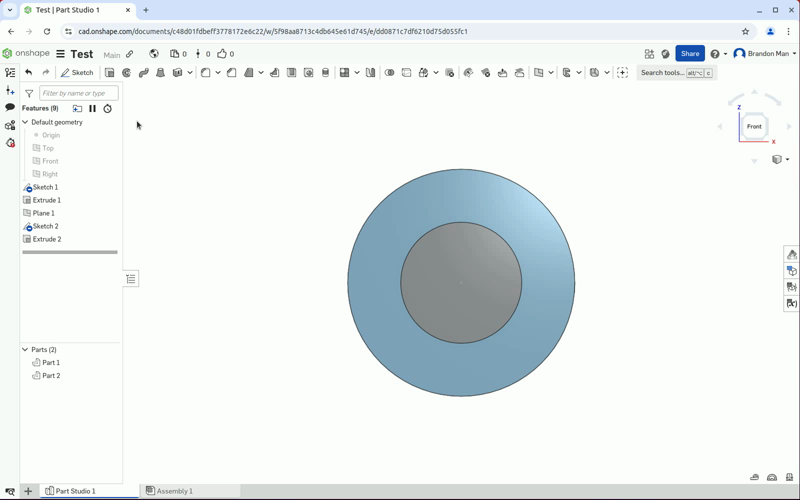
key(left, 2)
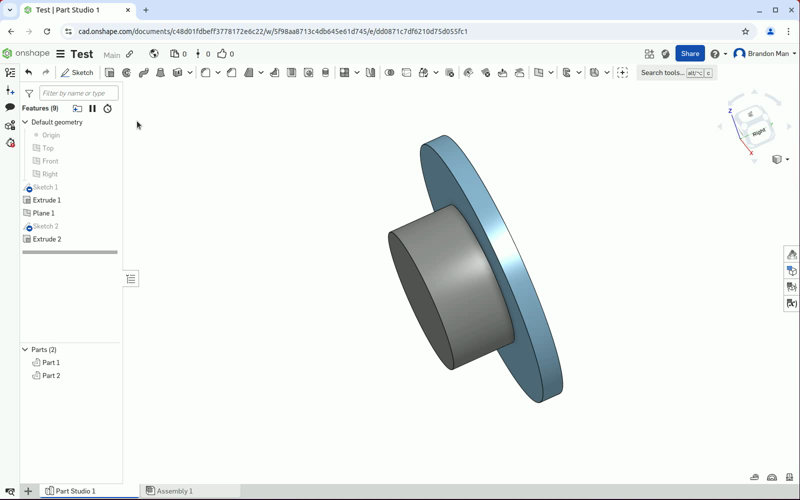
key(down, 2)
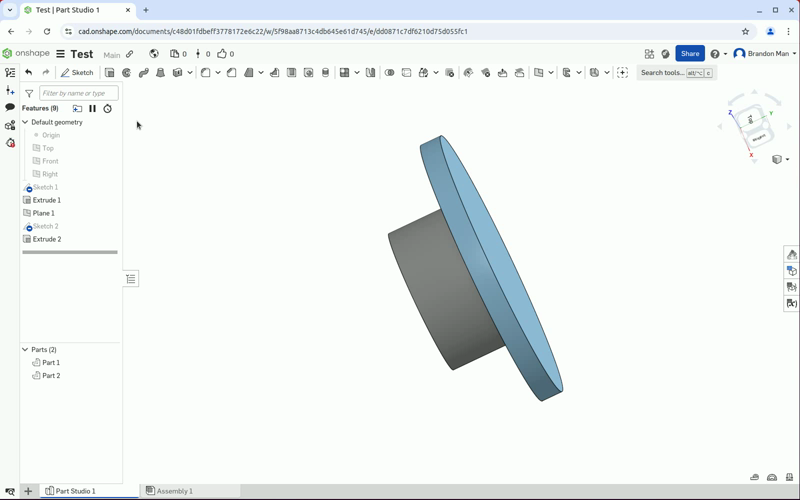
key(up, 2)
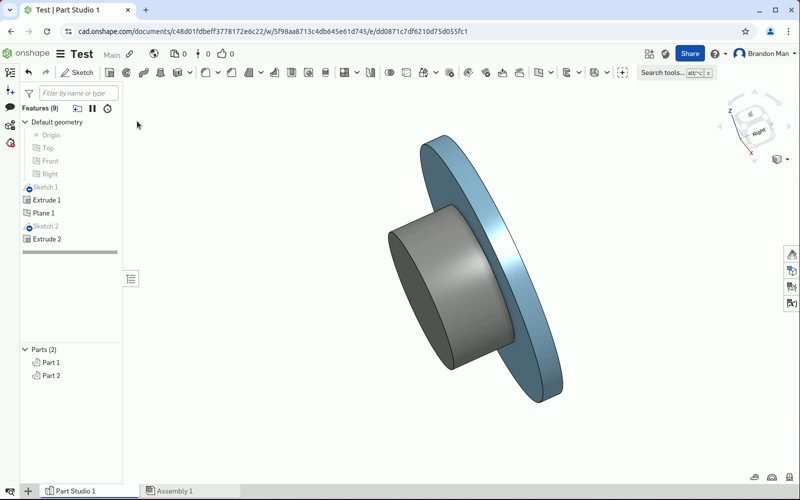
key(right, 2)
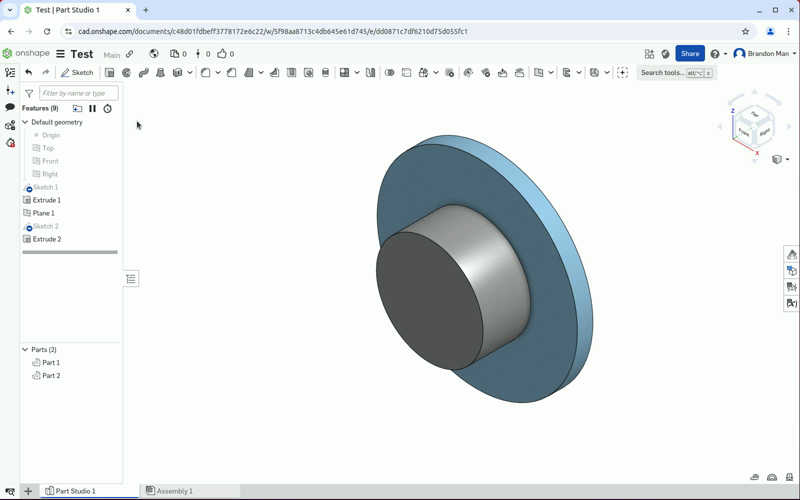
mouse_move(73, 189)
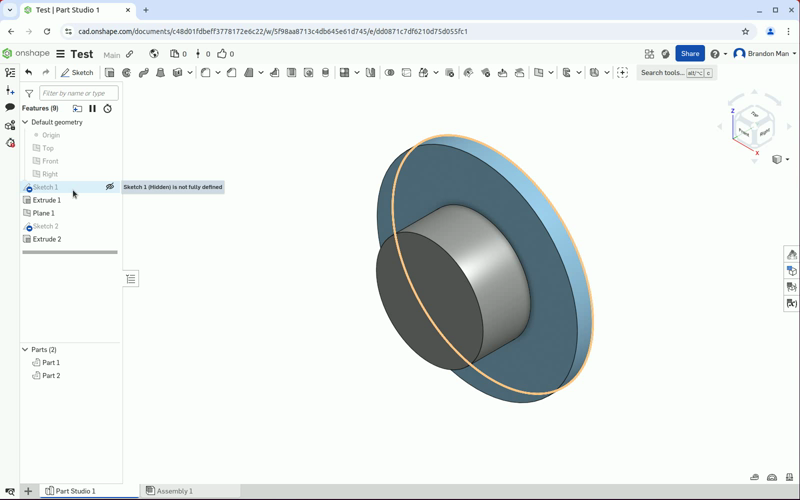
click(73, 189)